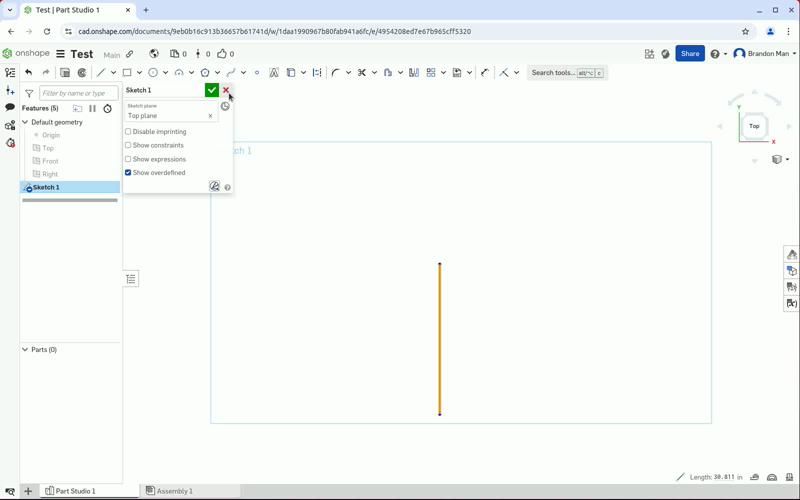
key(shift+h)
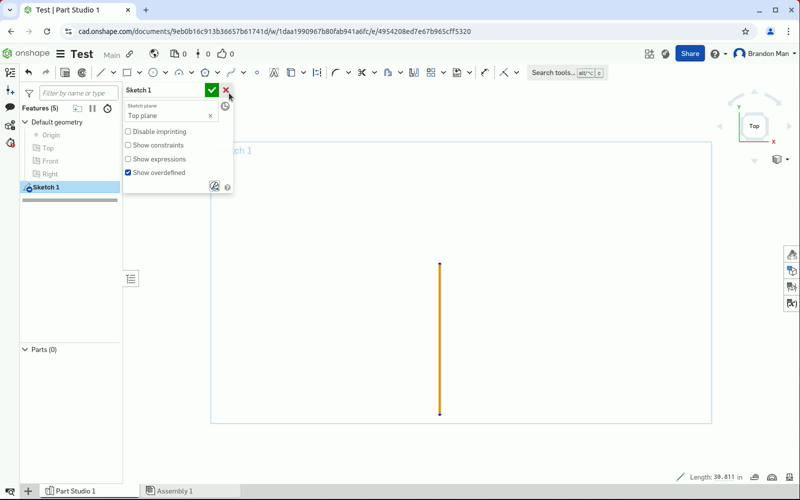
key(shift+s)
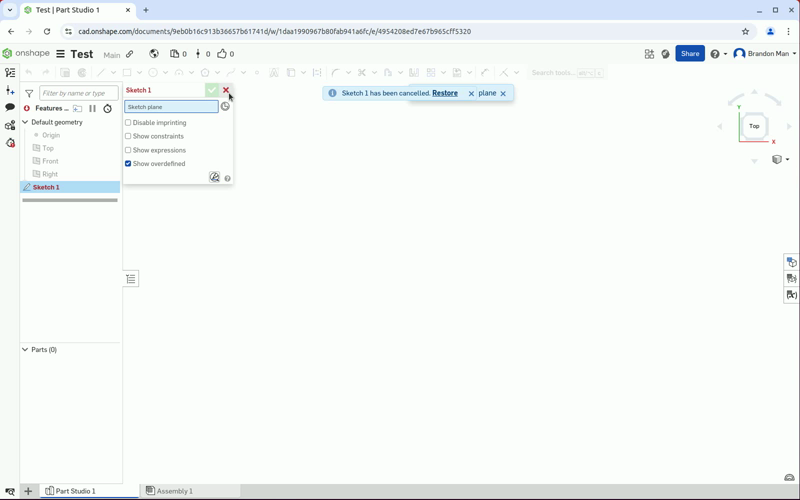
mouse_move(73, 150)
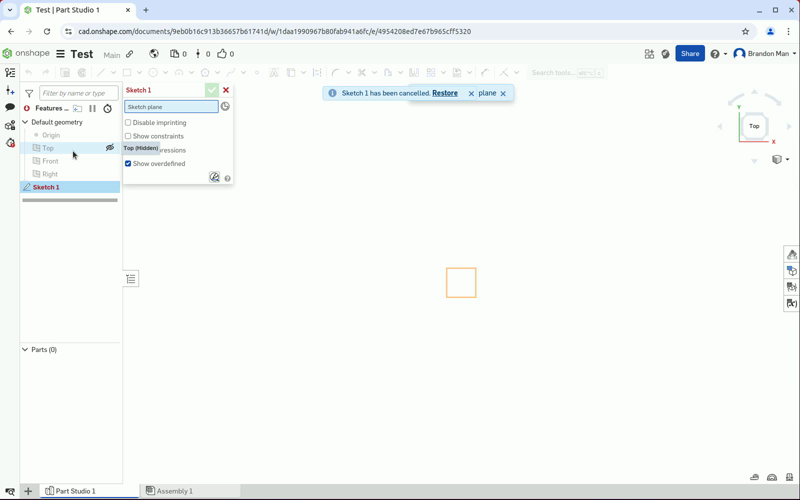
click(73, 150)
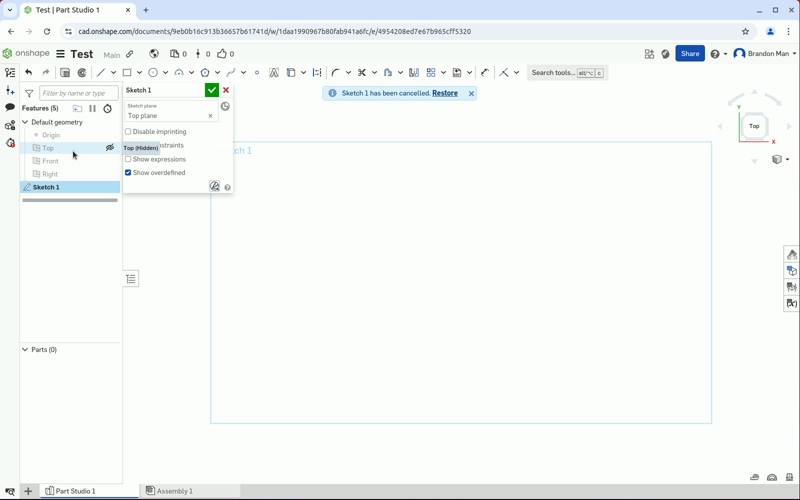
mouse_move(73, 352)
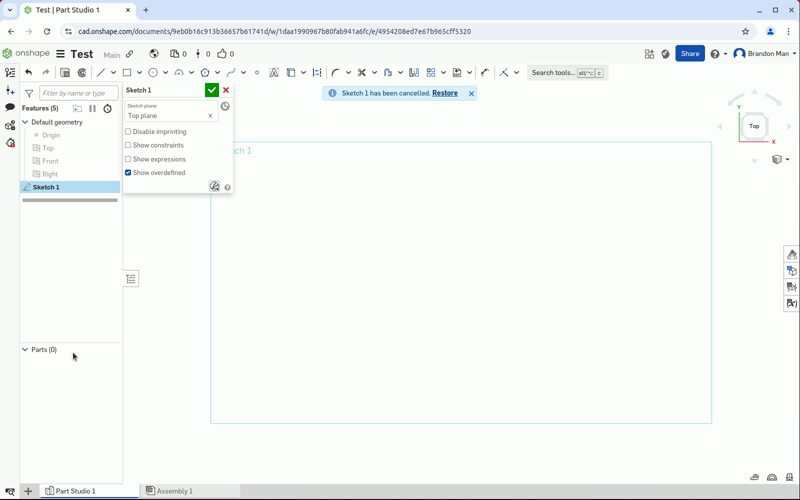
key(y)
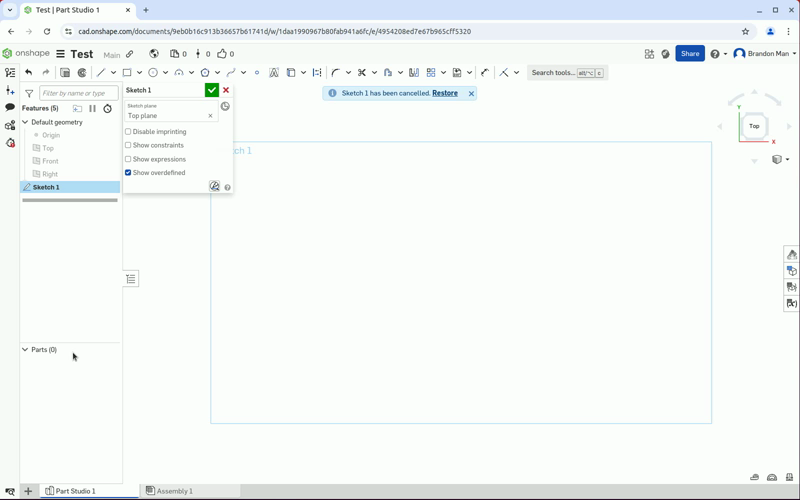
key(c)
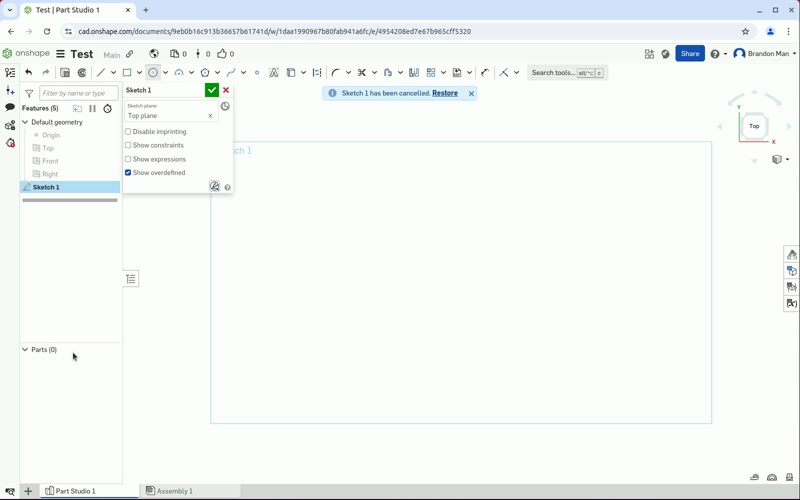
key_down(shift)
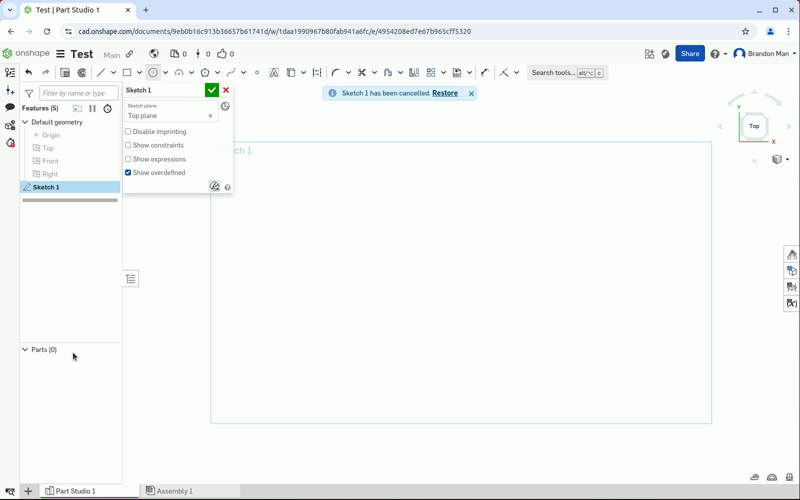
mouse_move(461, 282)
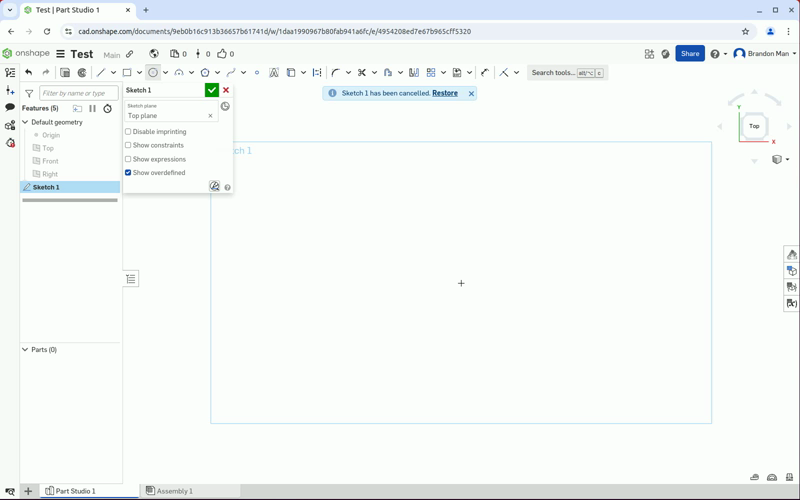
click(461, 282)
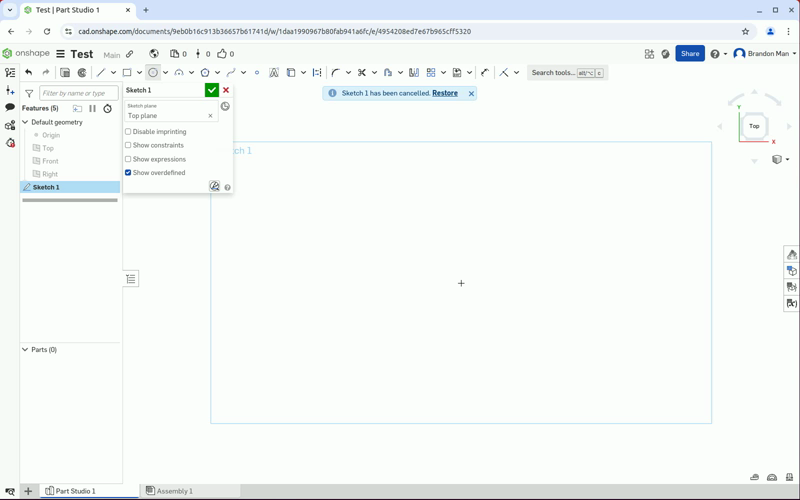
key_up(shift)
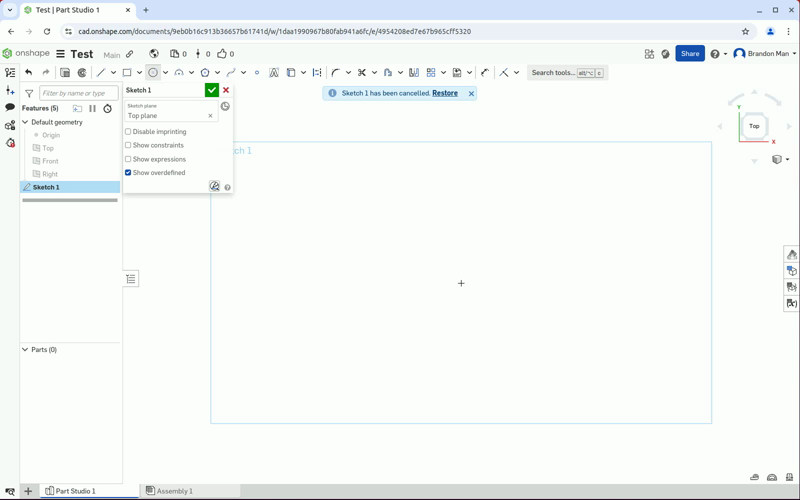
mouse_move(574, 282)
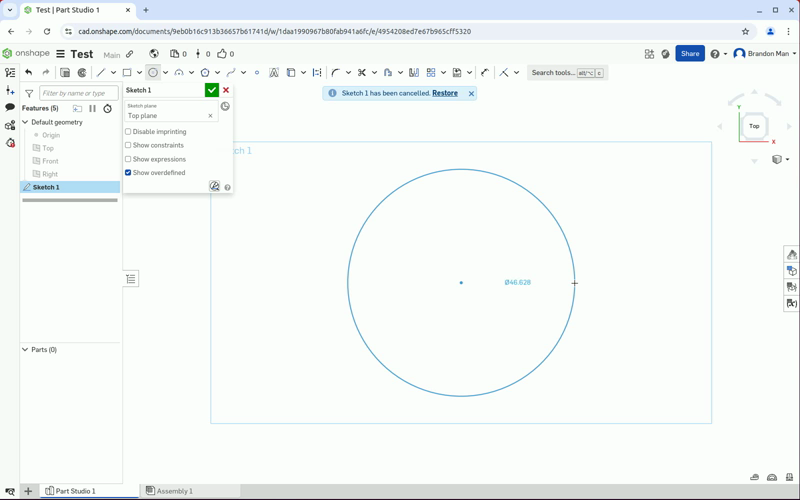
click(574, 282)
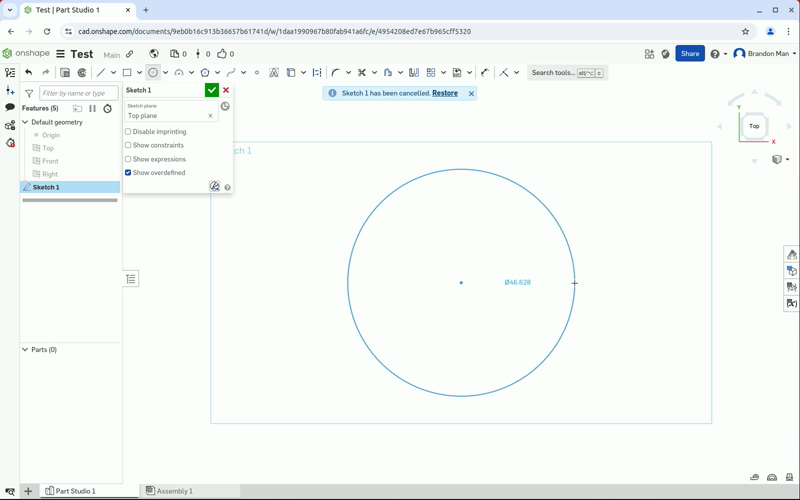
key(esc)
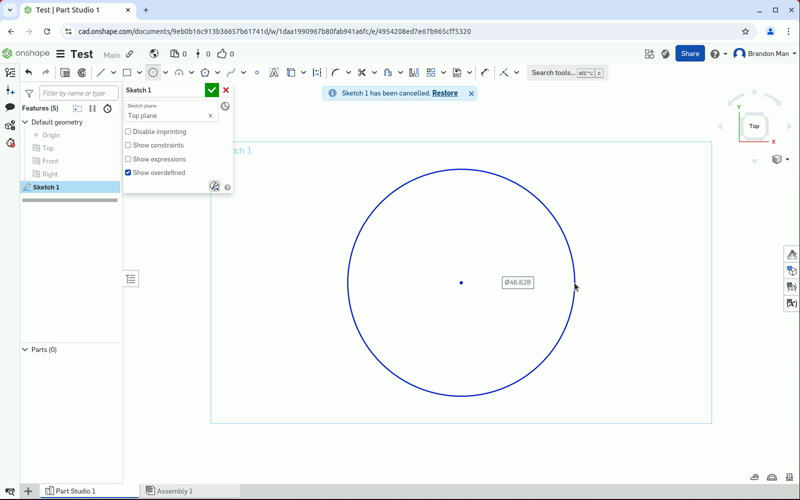
mouse_move(389, 276)
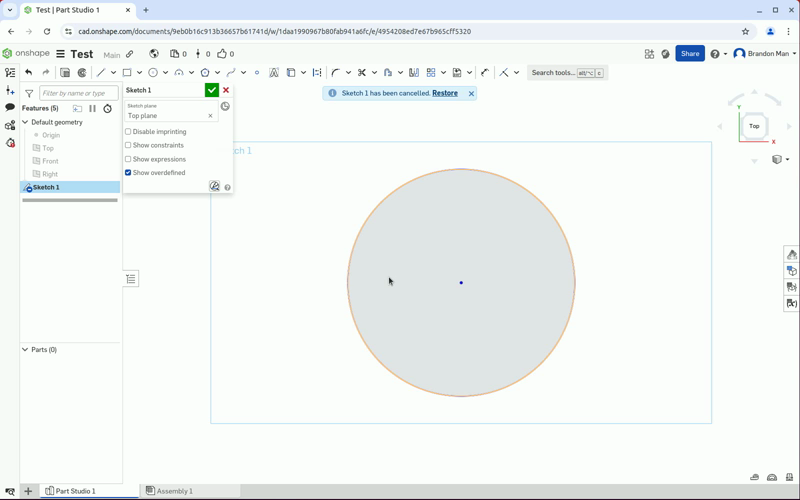
click(389, 276)
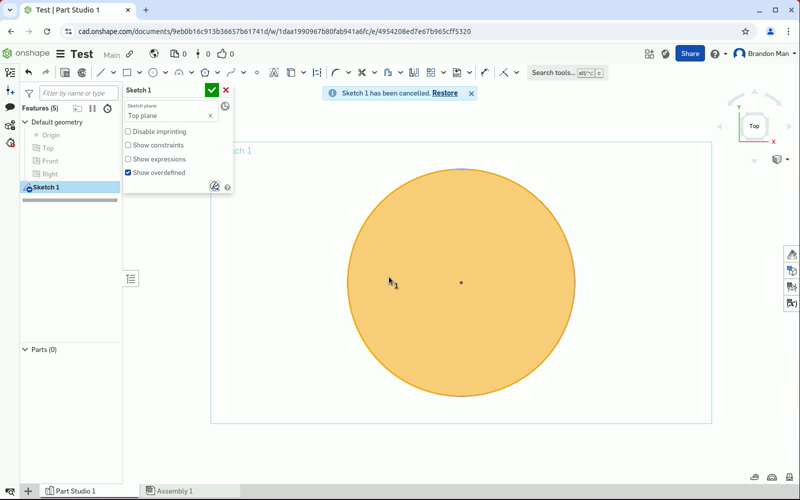
mouse_move(73, 352)
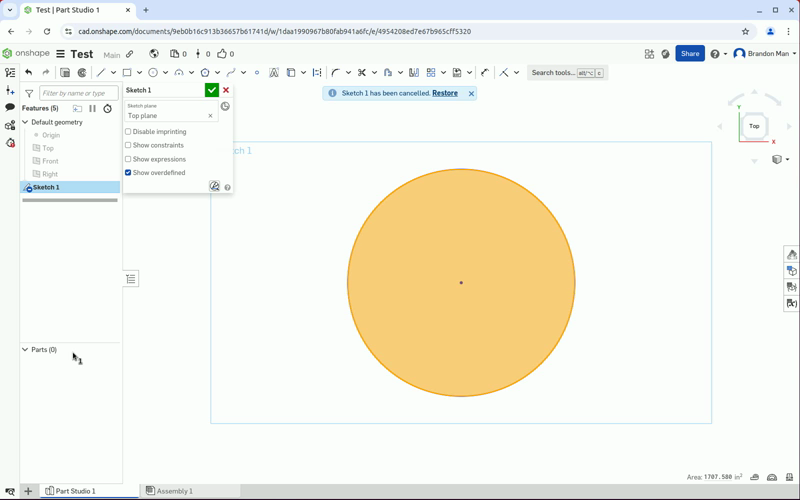
key(shift+y)
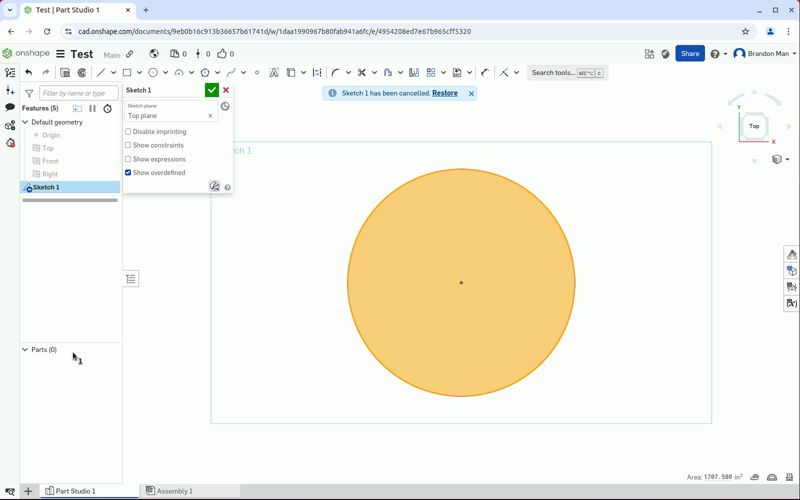
key(shift+e)
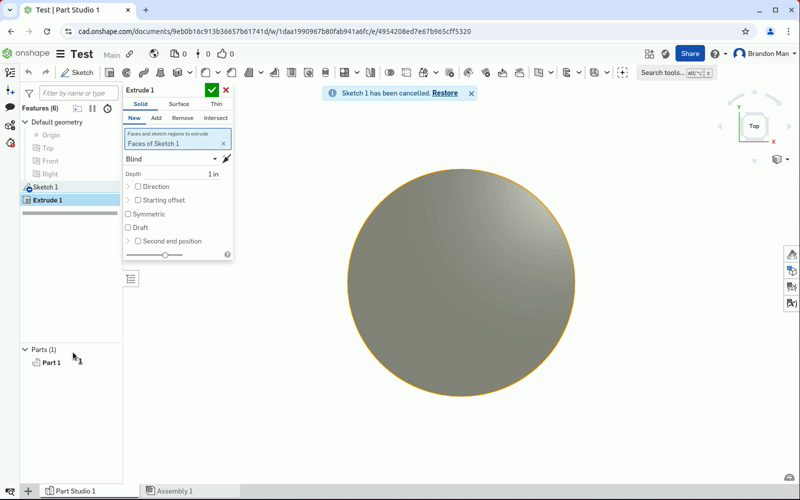
mouse_move(143, 106)
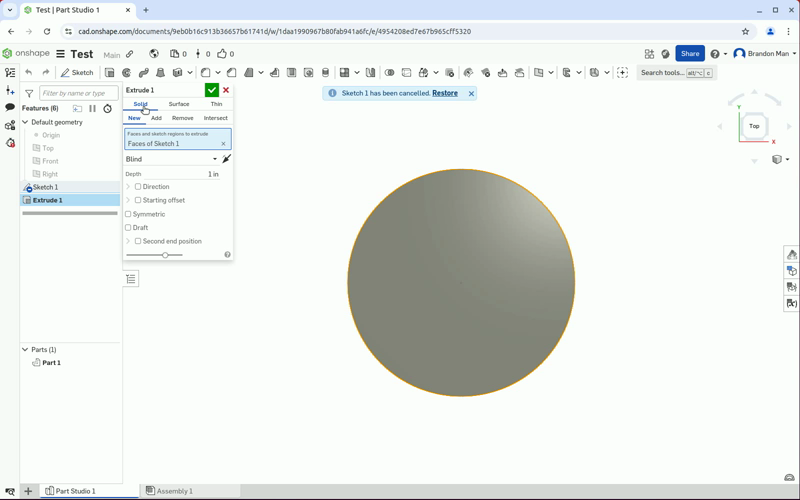
click(143, 106)
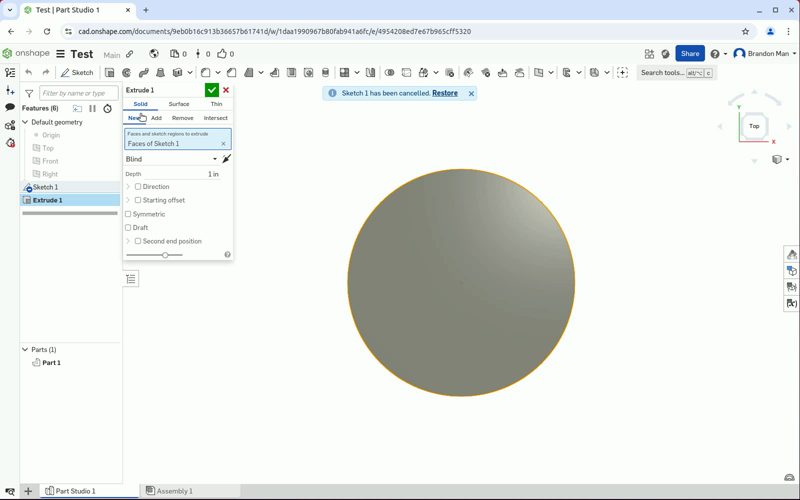
mouse_move(137, 120)
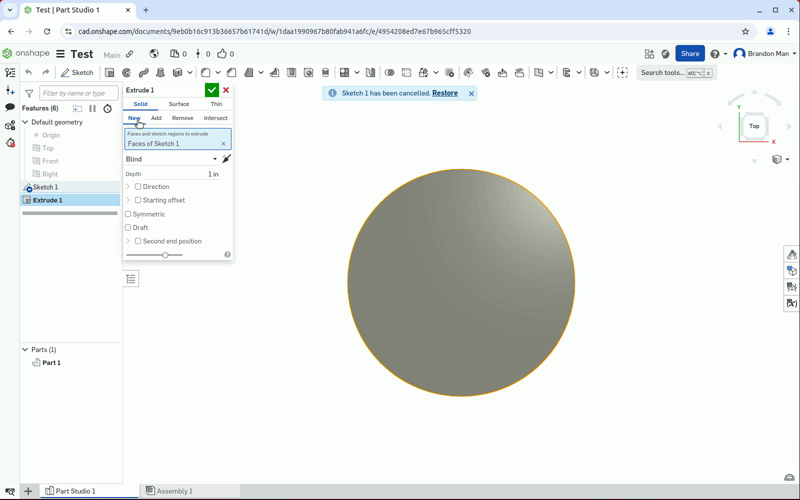
click(137, 120)
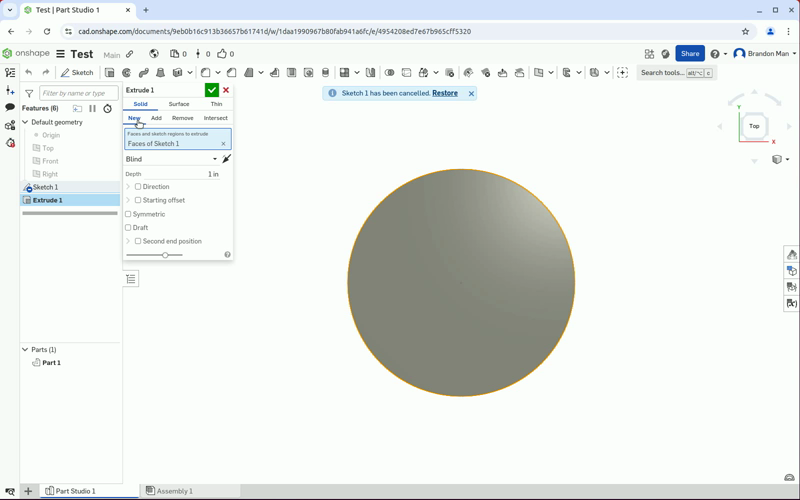
key(tab, 4)
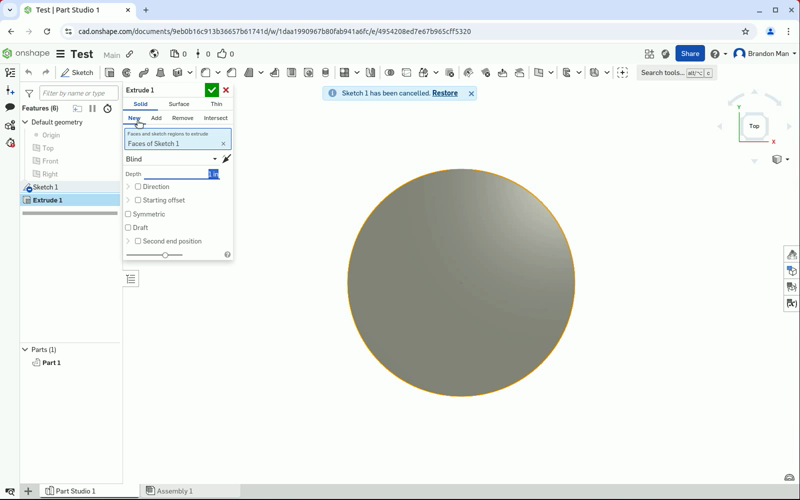
text(21.423)
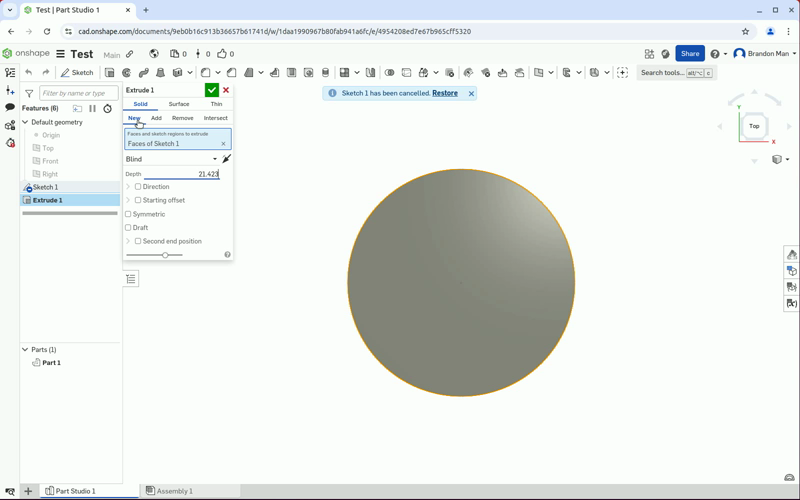
key(enter)
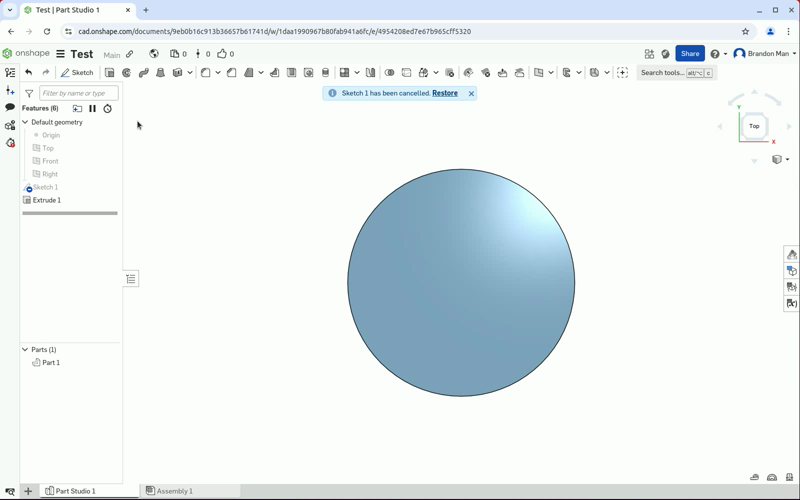
key(shift+h)
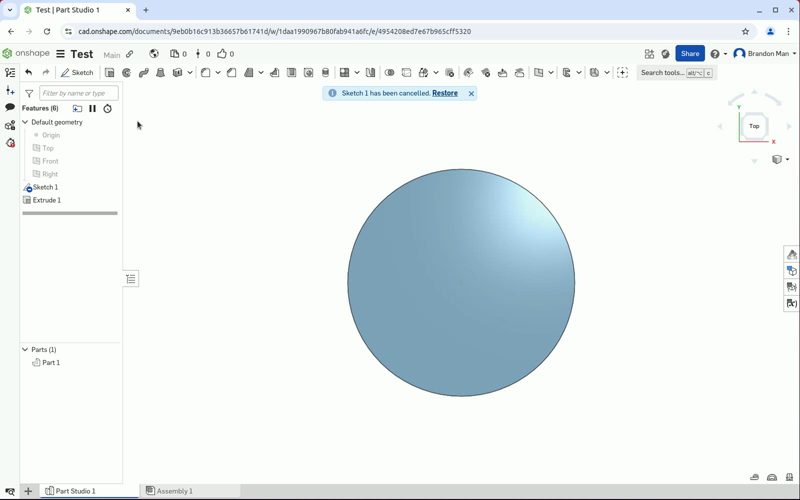
key(shift+h)
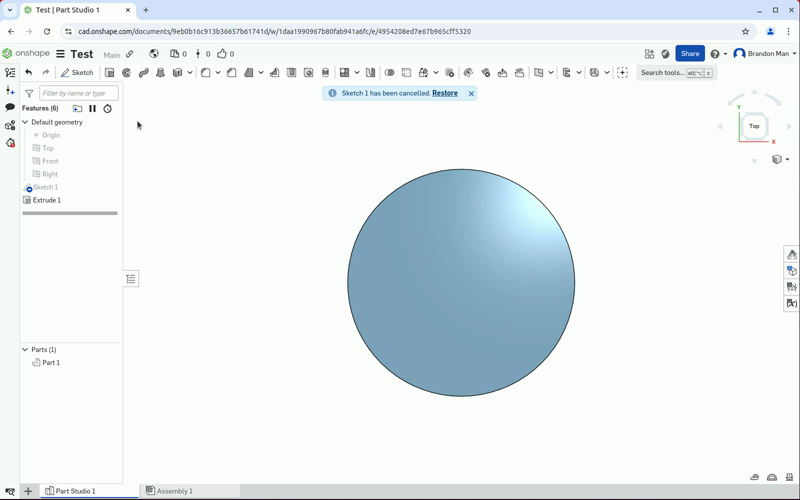
mouse_move(73, 189)
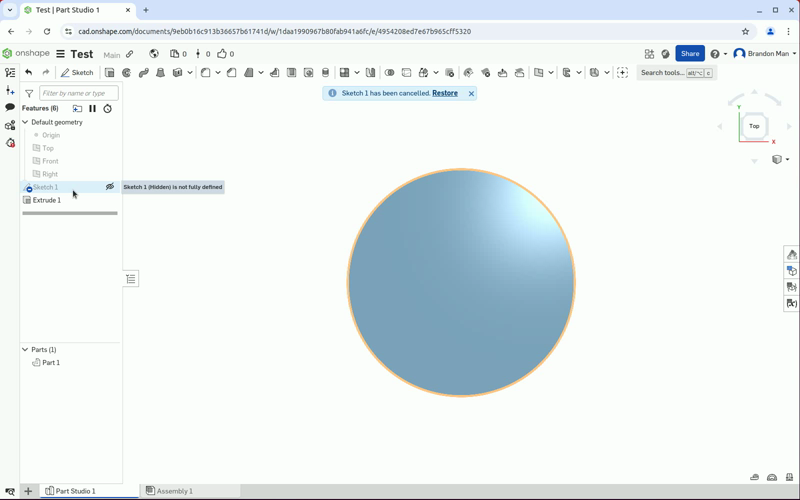
click(73, 189)
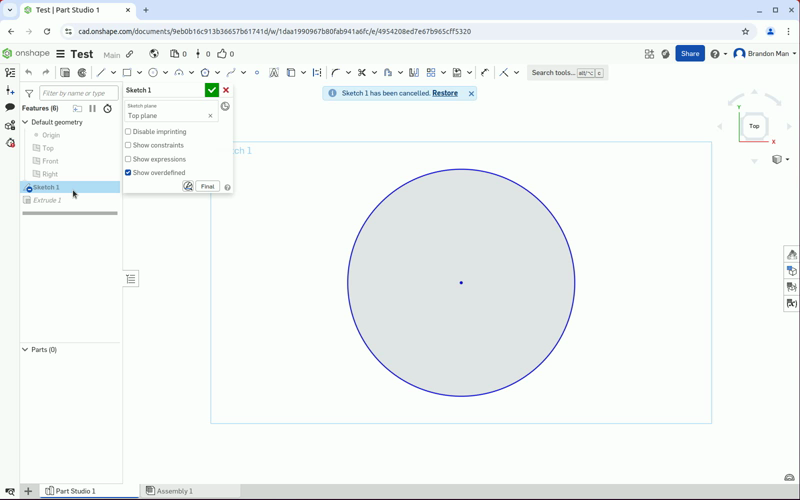
mouse_move(229, 92)
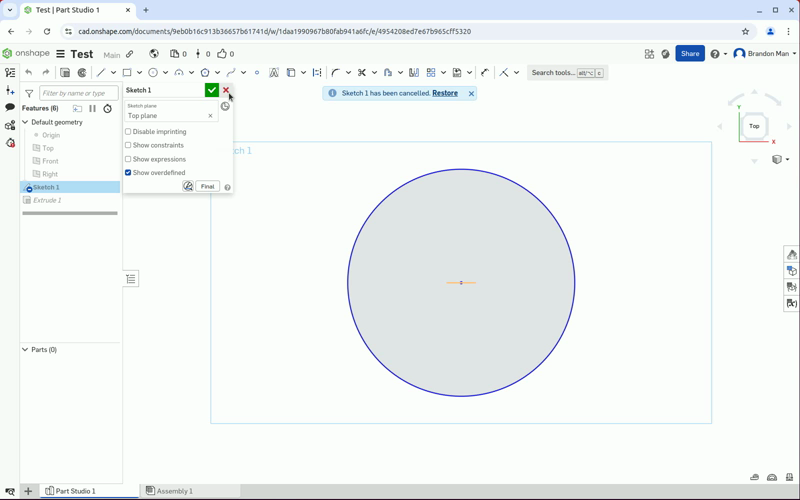
click(229, 92)
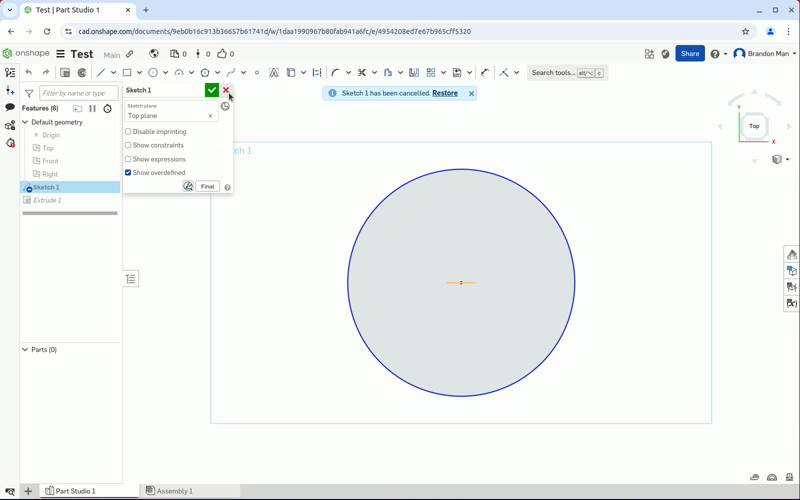
key(shift+s)
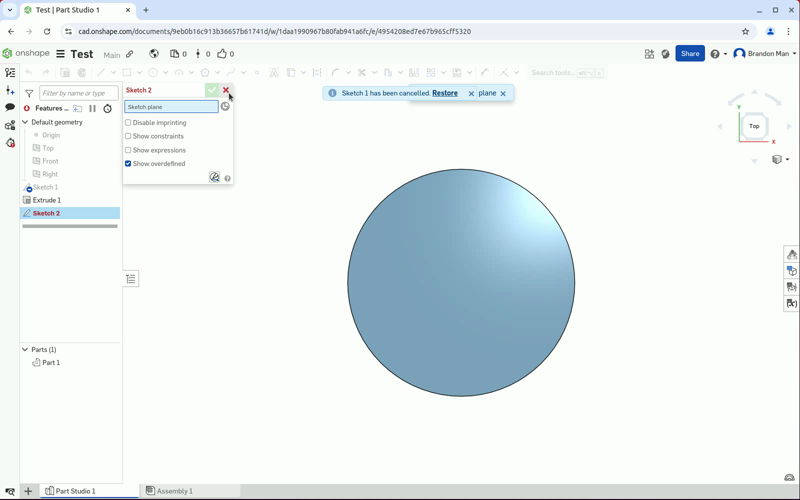
mouse_move(73, 150)
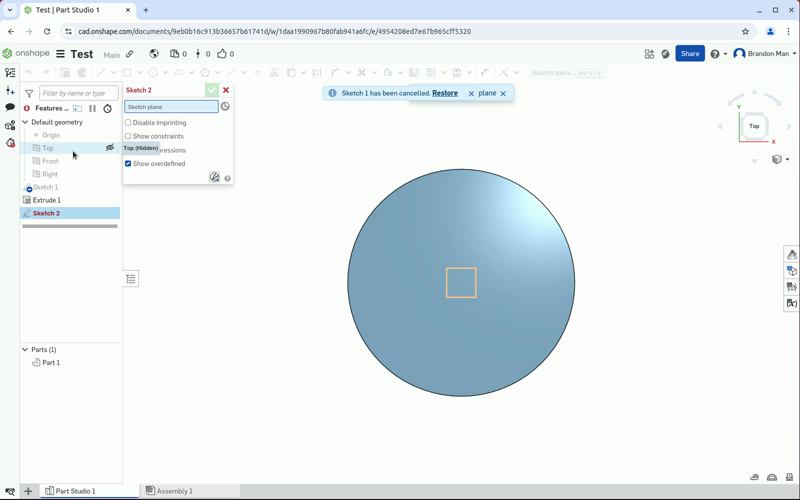
click(73, 150)
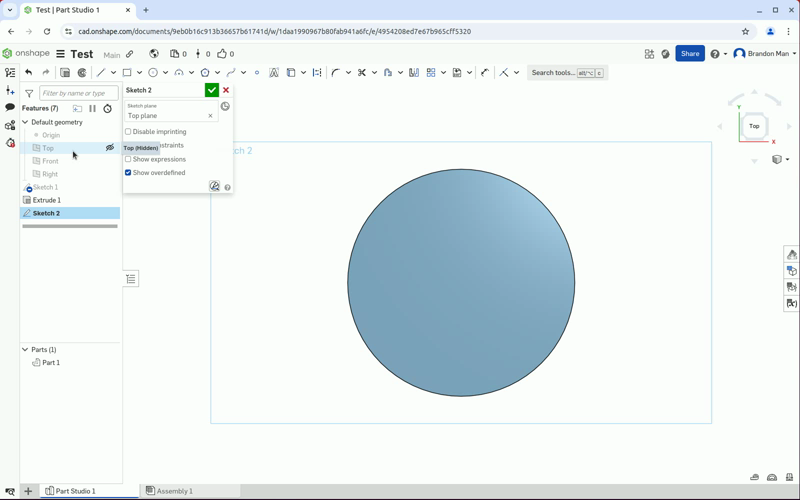
mouse_move(73, 352)
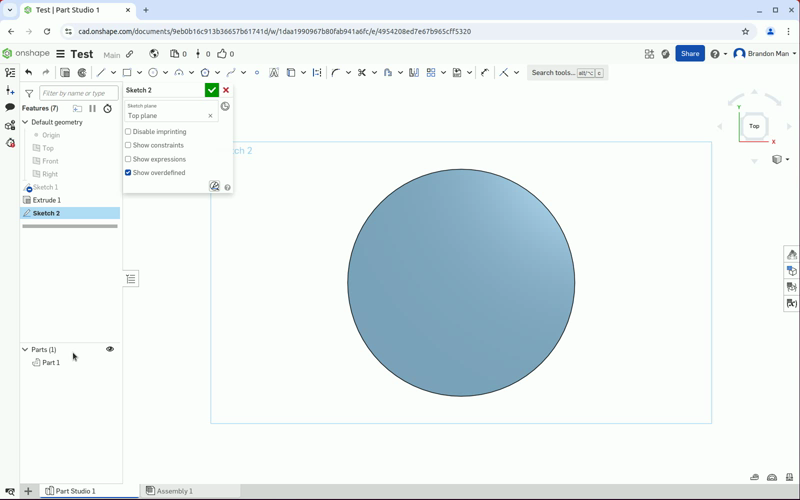
key(y)
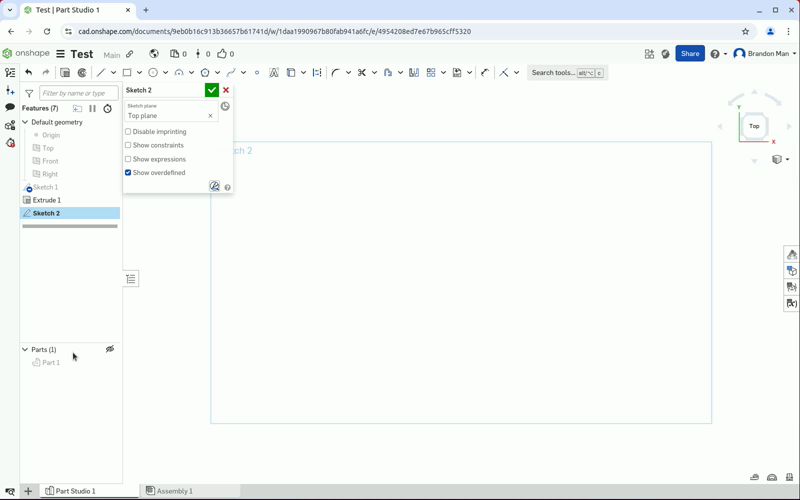
key(c)
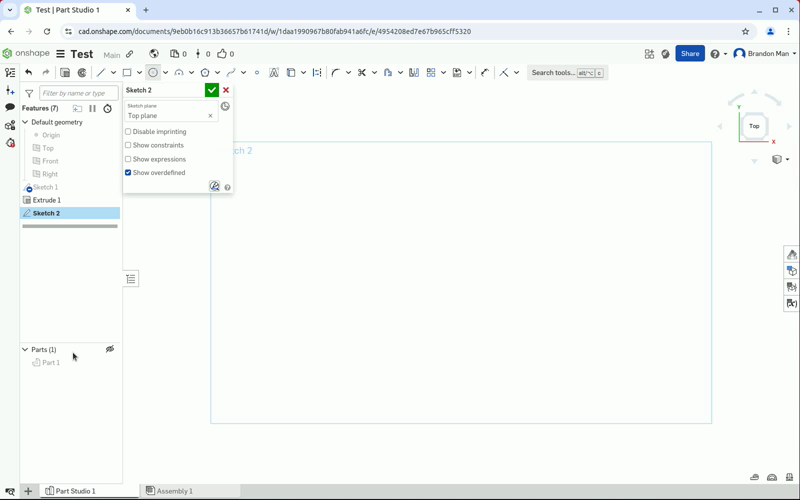
key_down(shift)
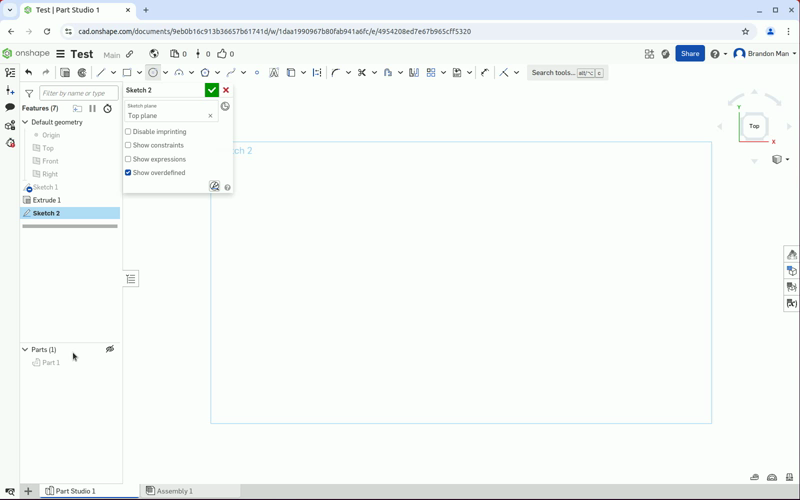
mouse_move(461, 282)
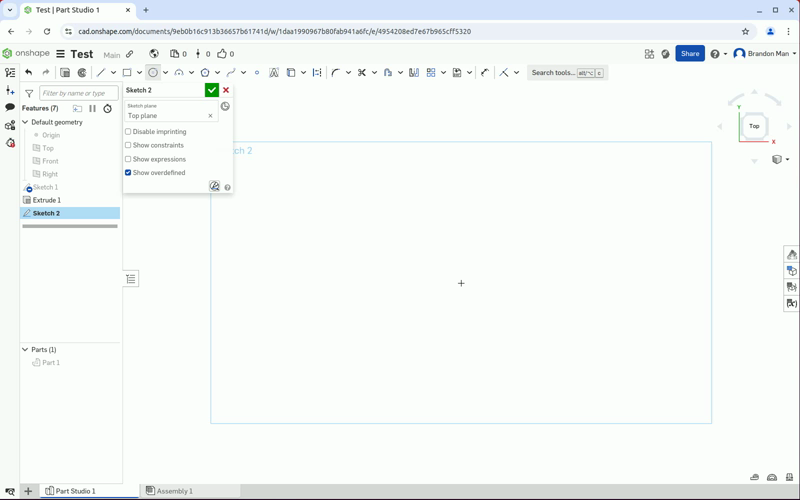
click(461, 282)
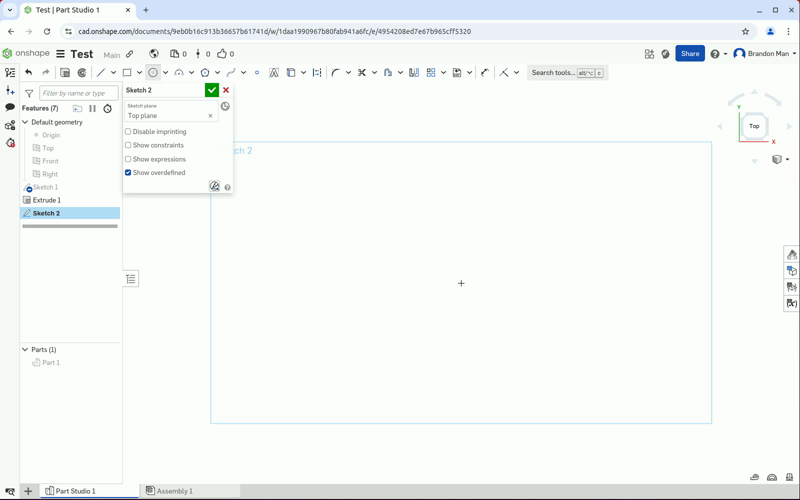
key_up(shift)
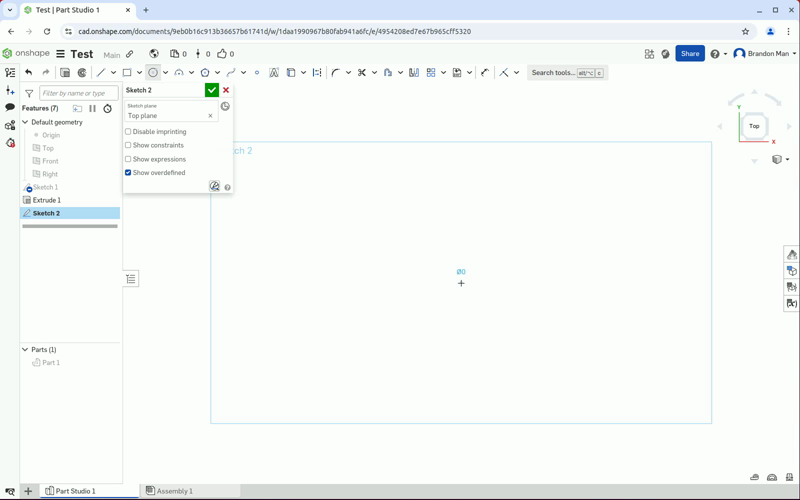
mouse_move(574, 282)
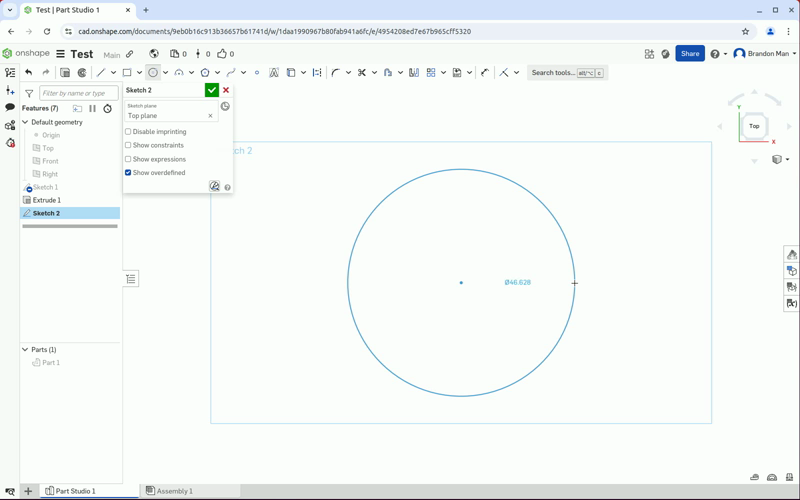
click(574, 282)
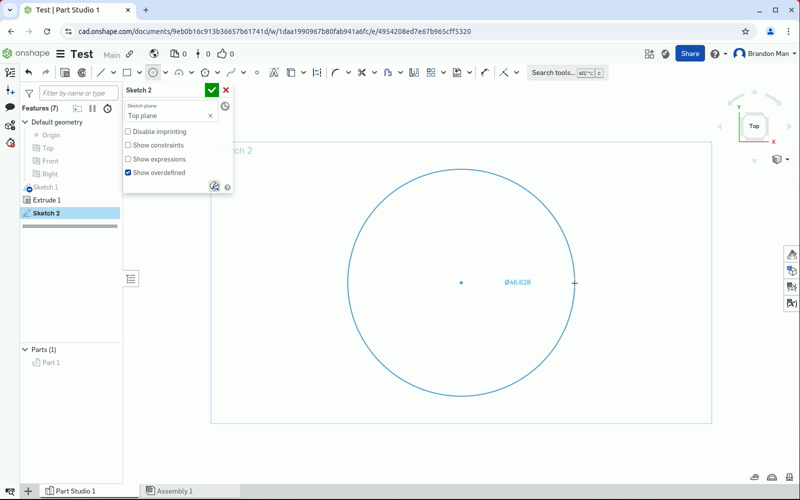
key(esc)
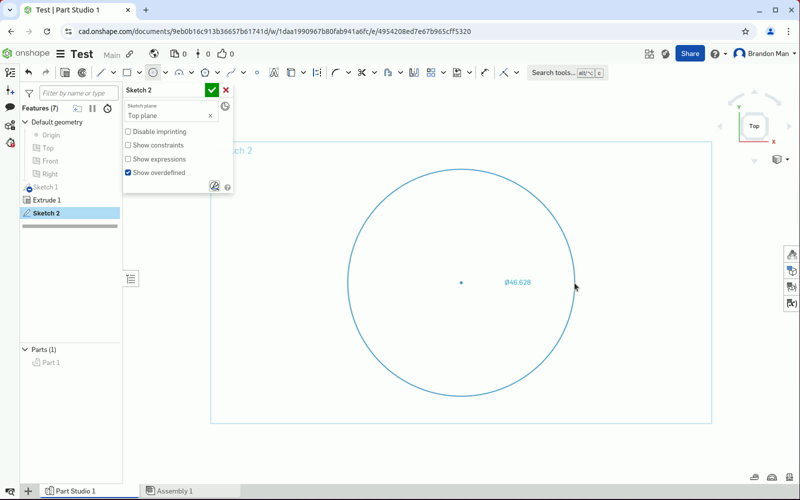
mouse_move(535, 286)
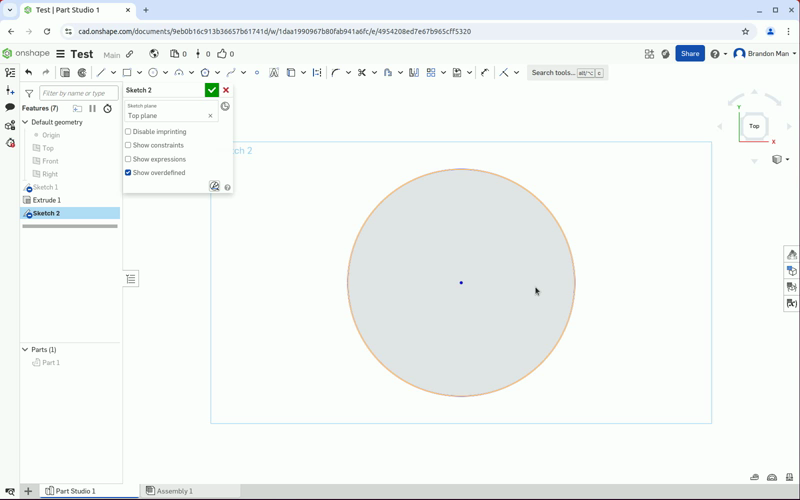
click(535, 286)
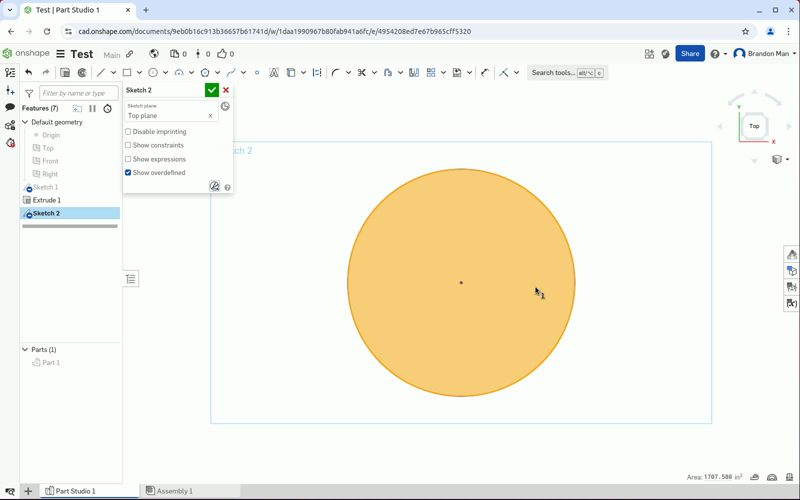
mouse_move(73, 352)
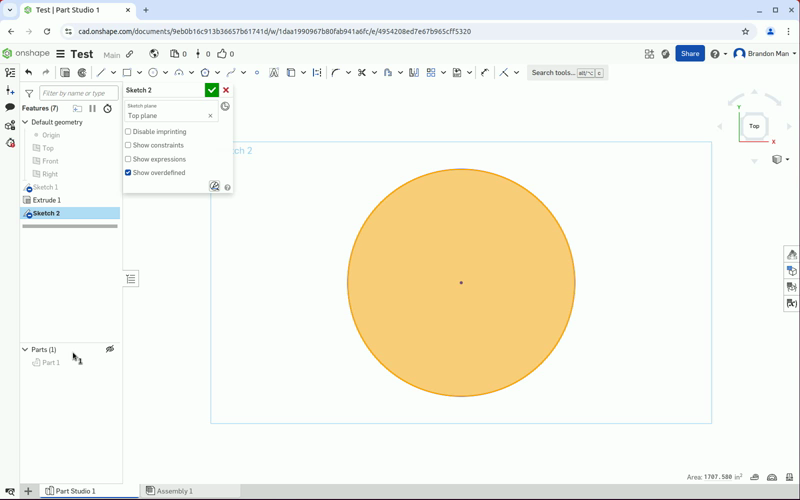
key(shift+y)
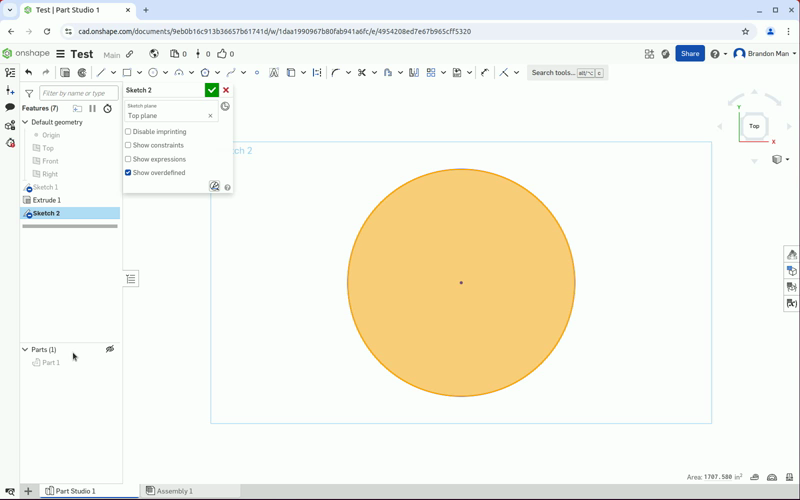
key(shift+e)
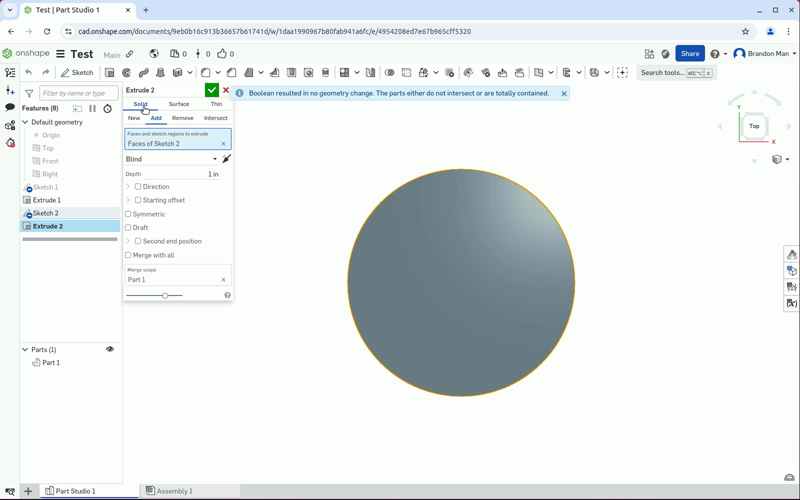
mouse_move(143, 106)
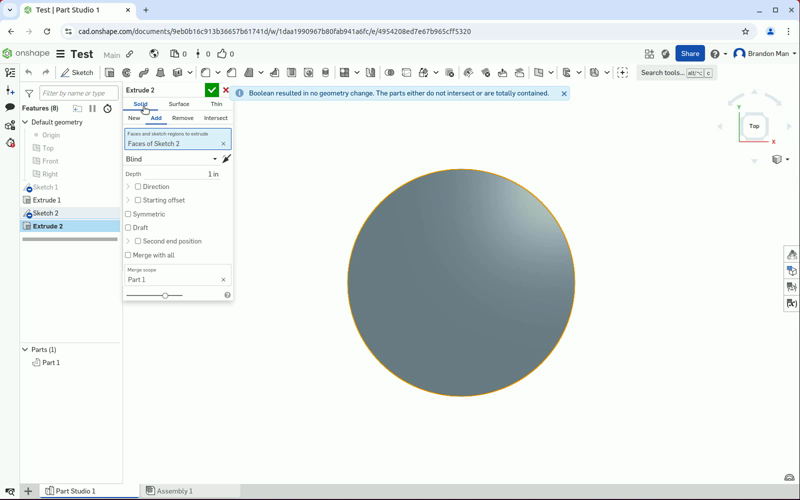
click(143, 106)
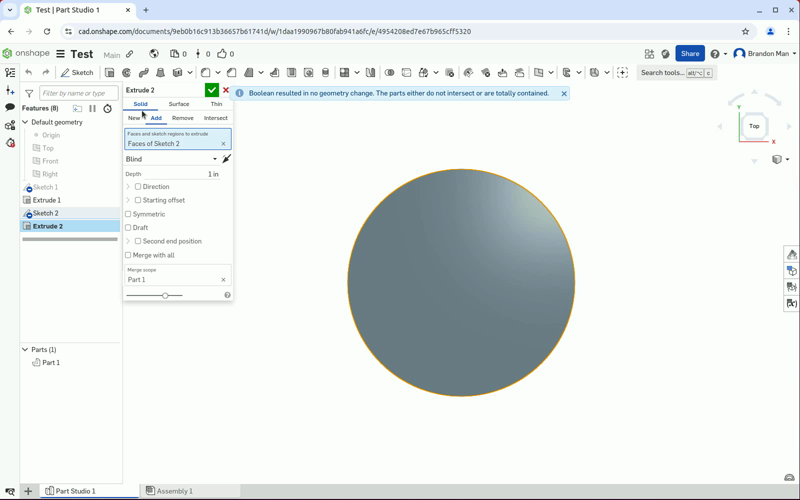
mouse_move(137, 120)
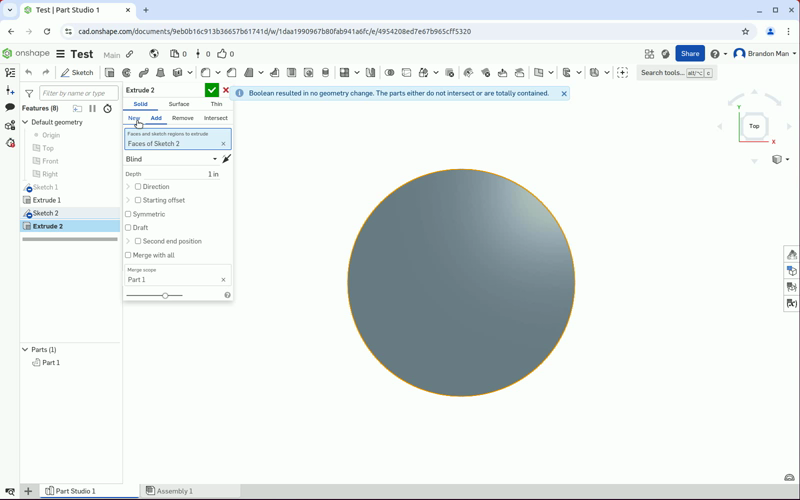
click(137, 120)
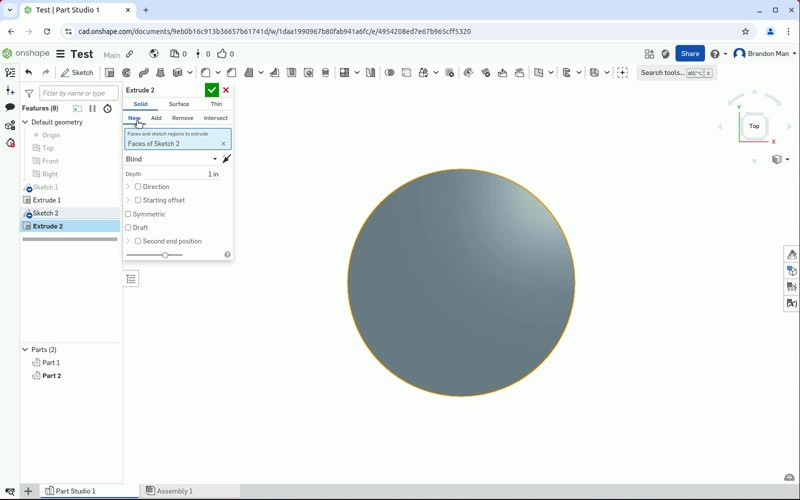
key(tab, 4)
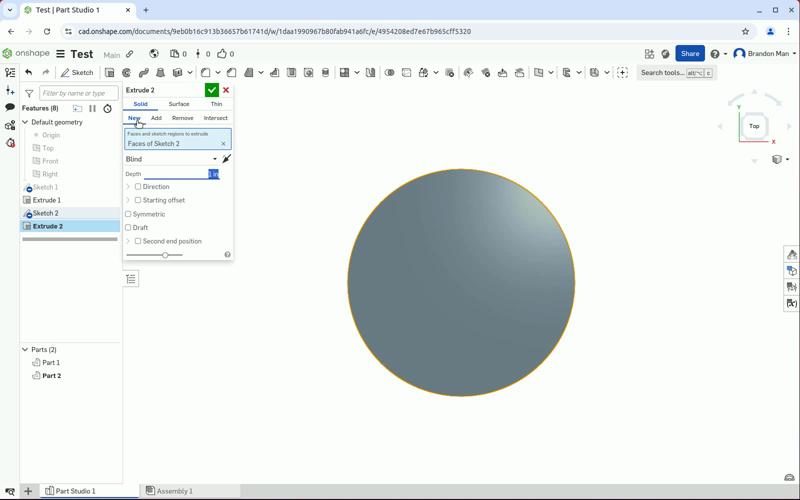
text(21.423)
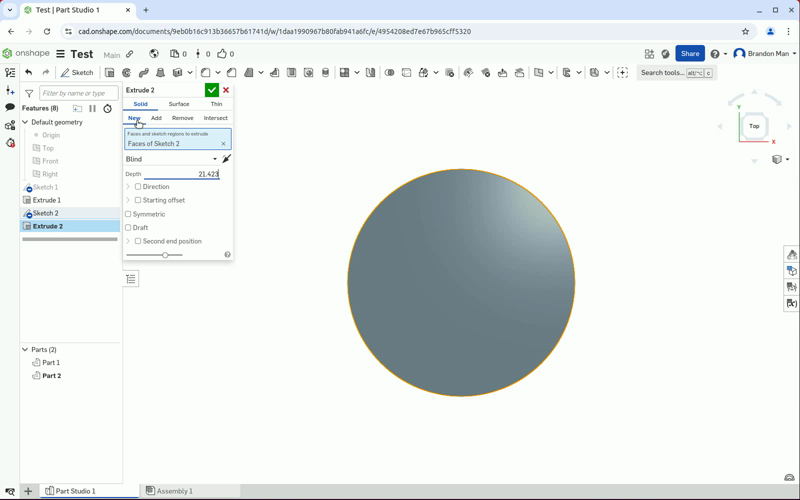
key(enter)
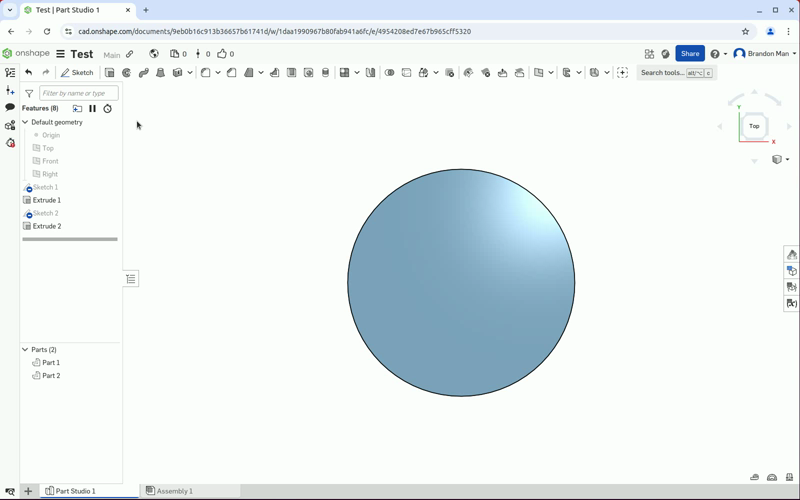
key(shift+h)
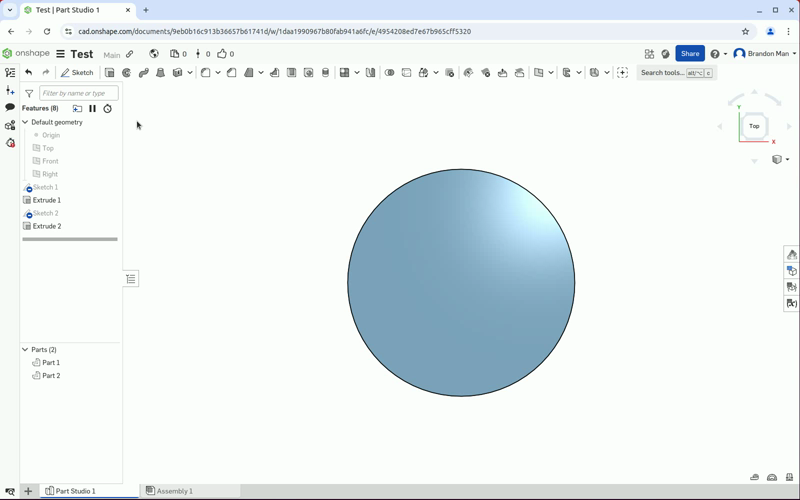
key(shift+h)
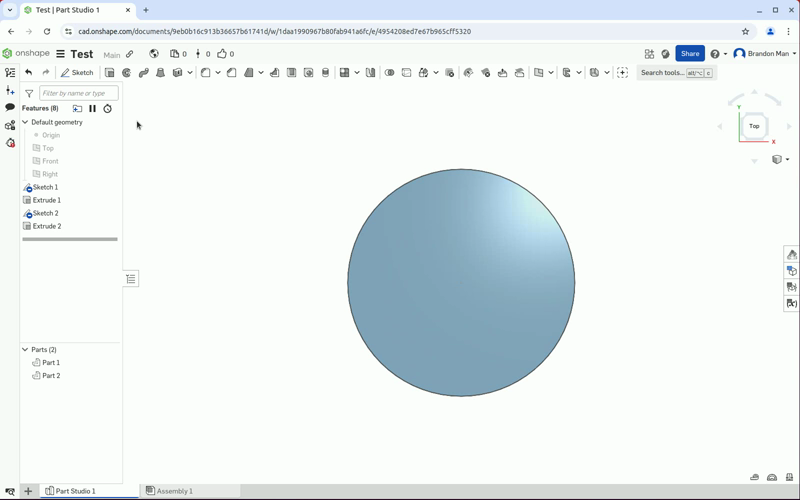
key(shift+7)
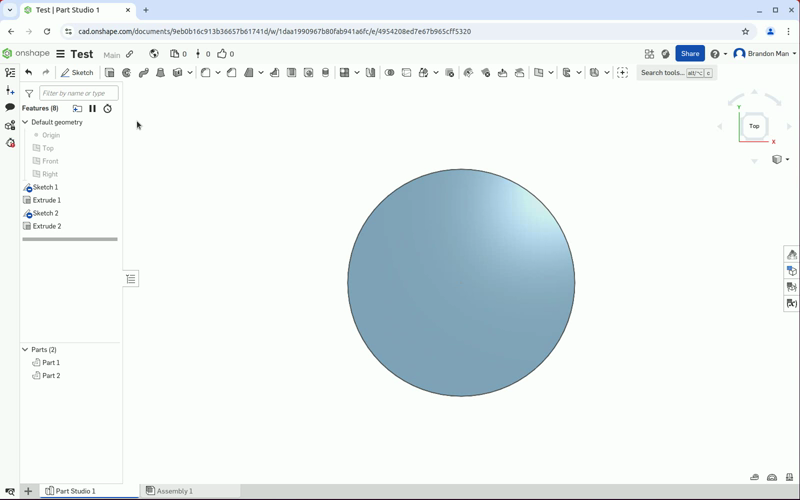
key(up, 3)
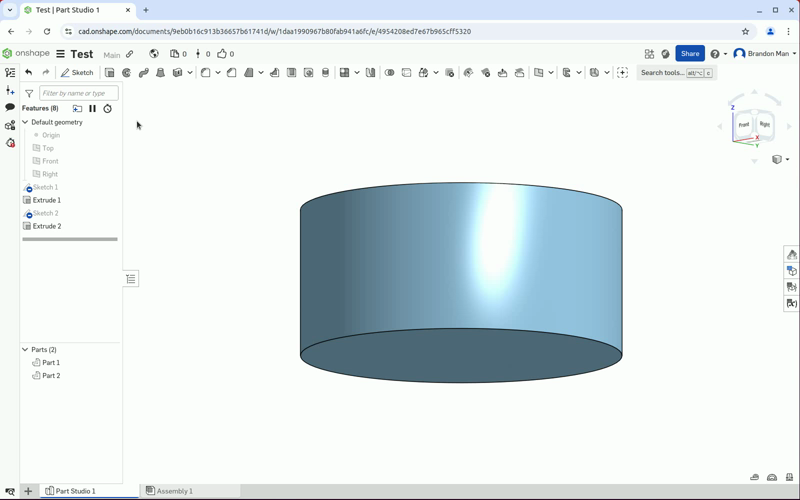
key(left, 3)
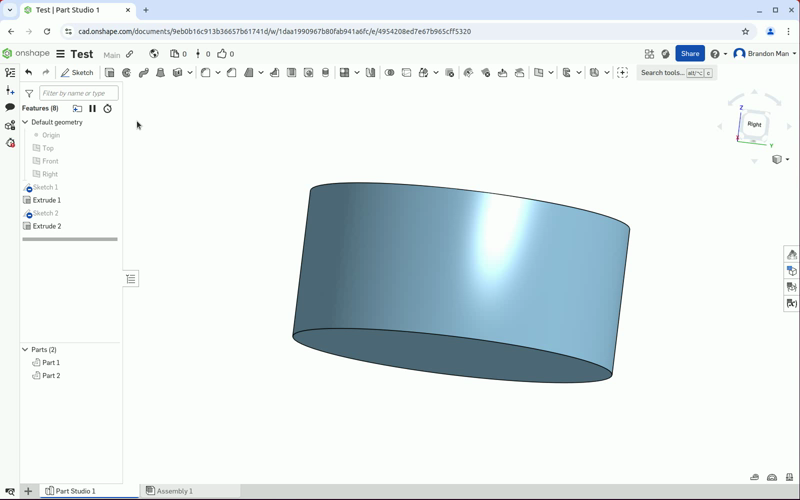
key(right, 3)
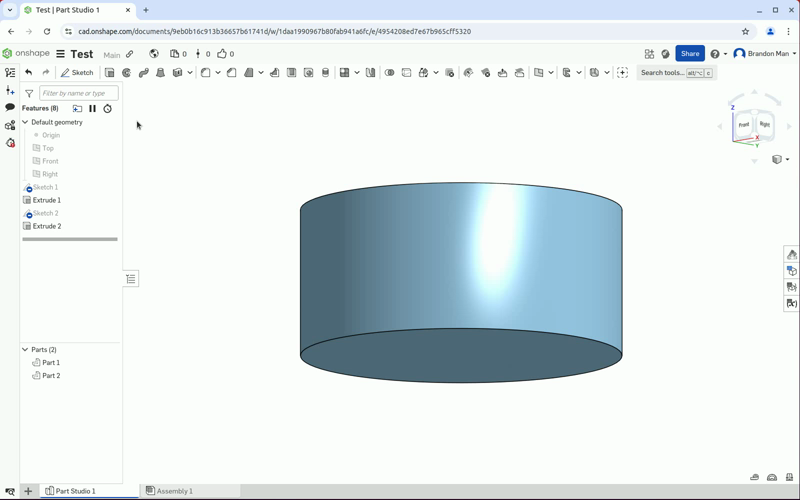
key(down, 3)
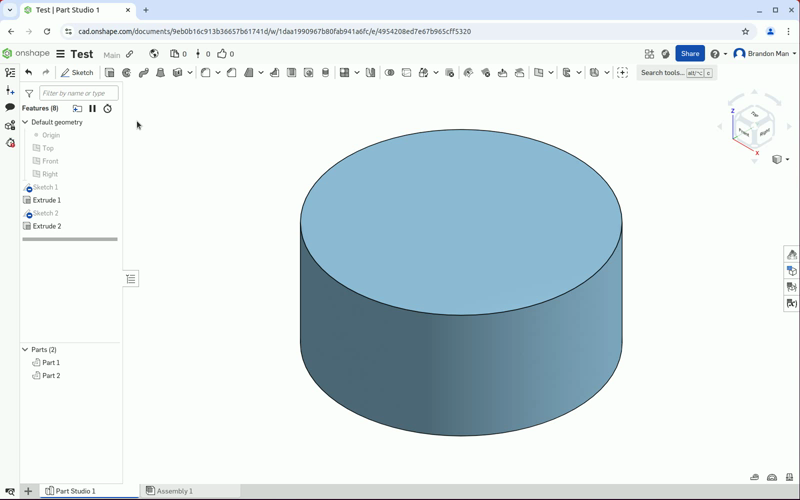
mouse_move(73, 189)
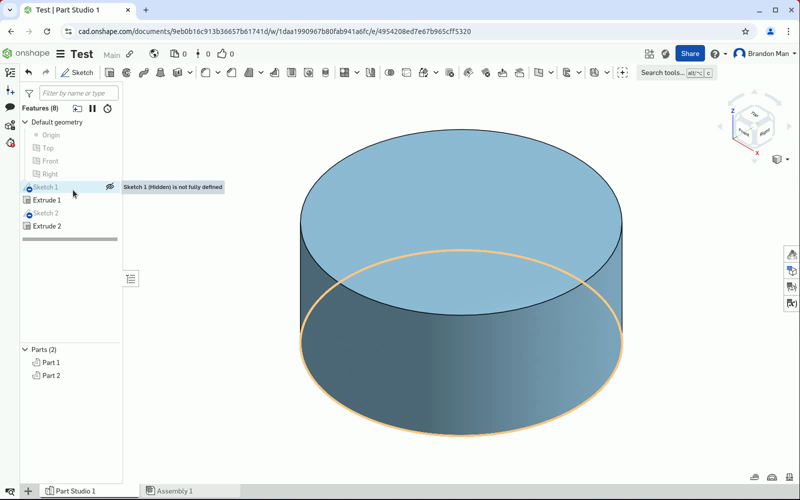
click(73, 189)